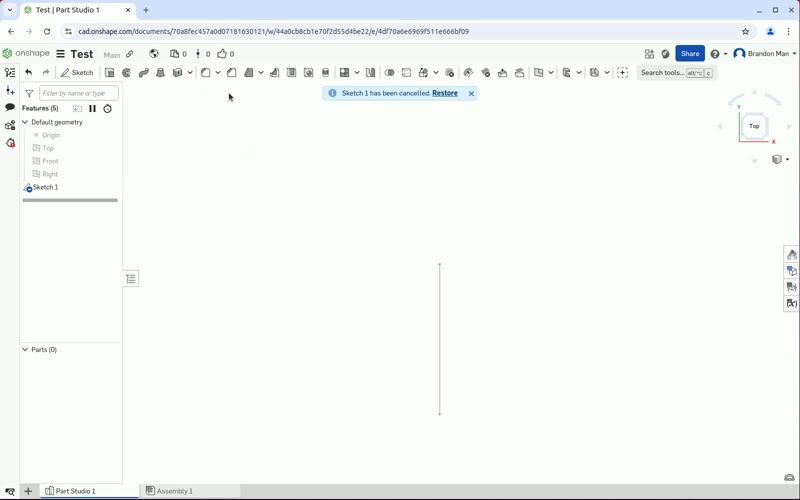
key(shift+h)
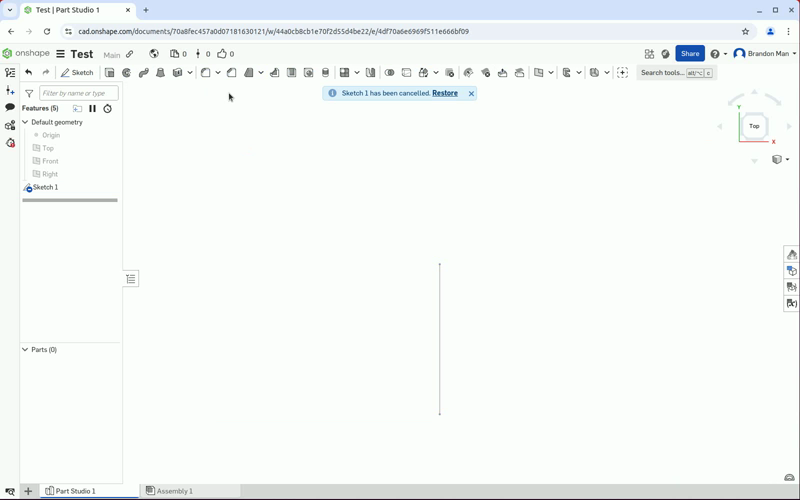
key(shift+s)
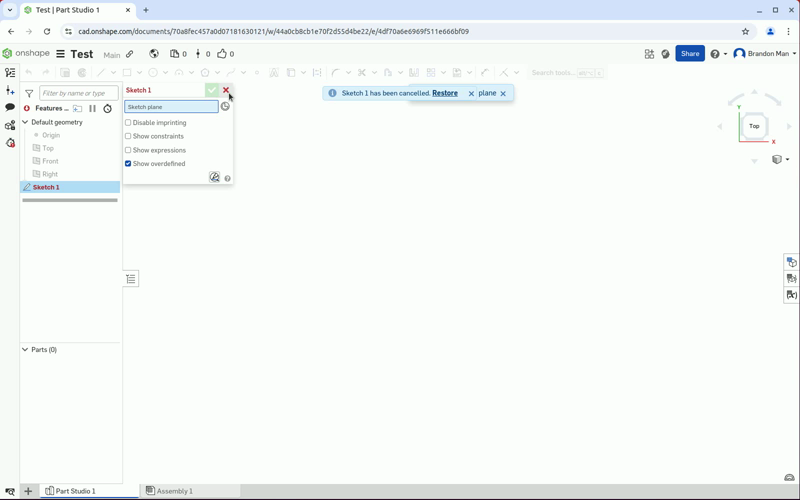
mouse_move(73, 150)
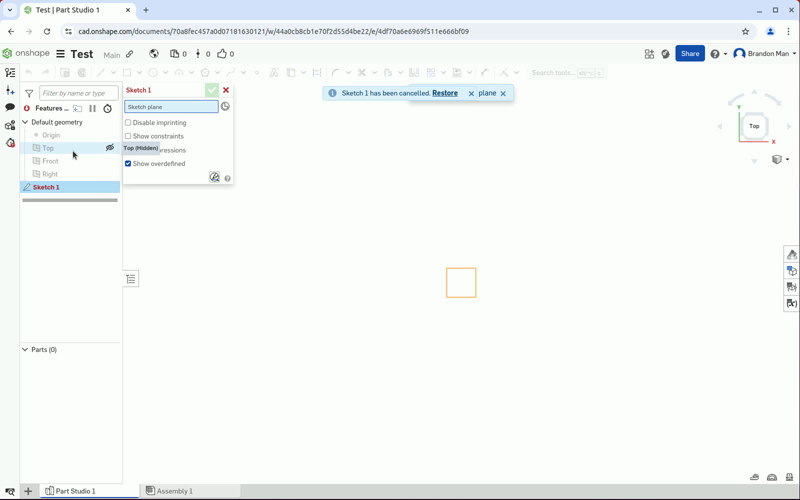
click(73, 150)
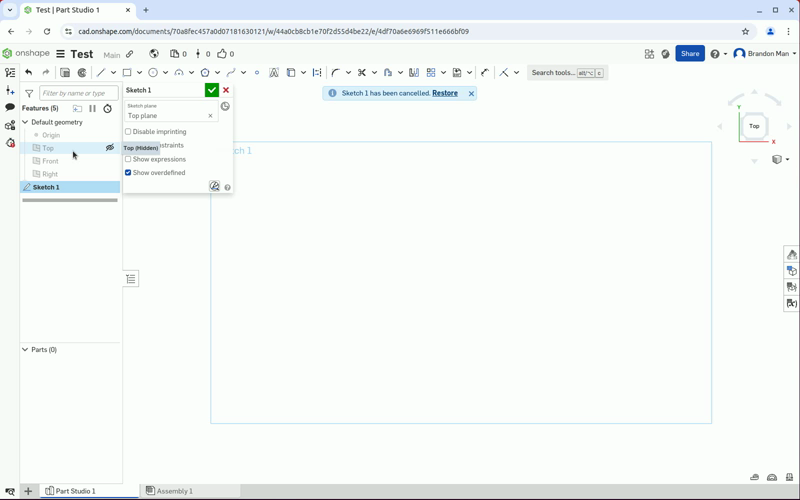
mouse_move(73, 352)
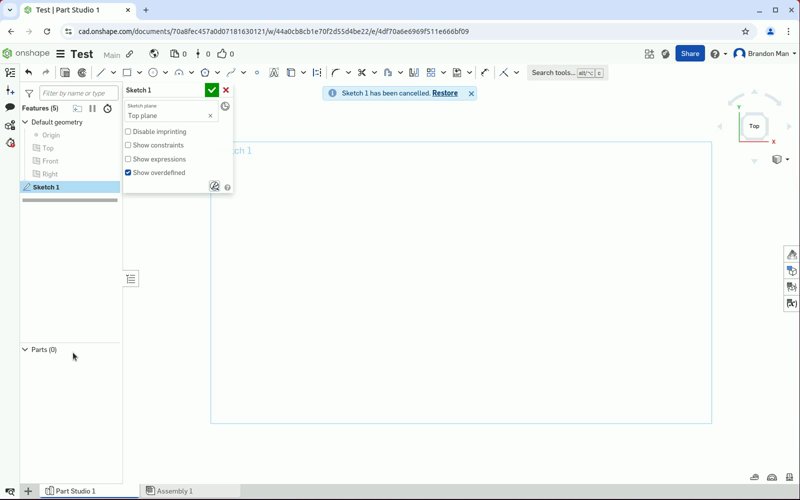
key(y)
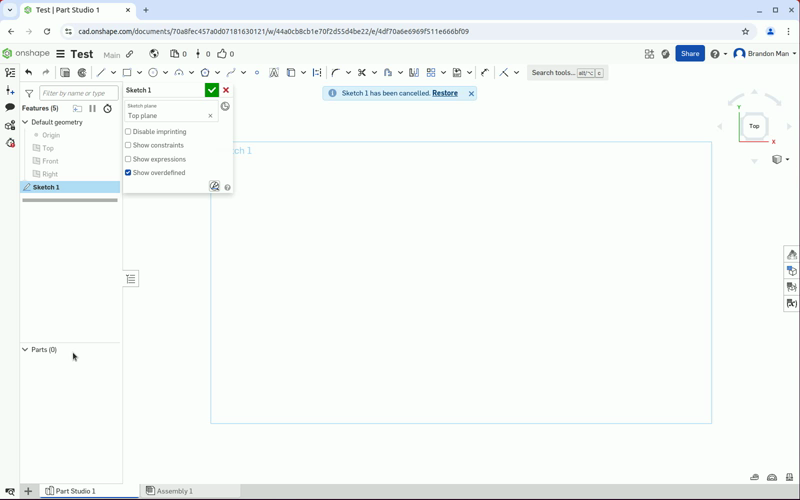
key(c)
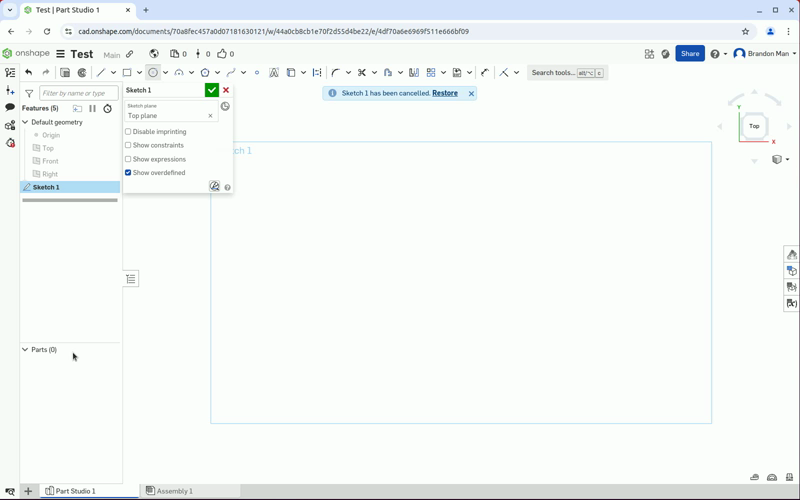
key_down(shift)
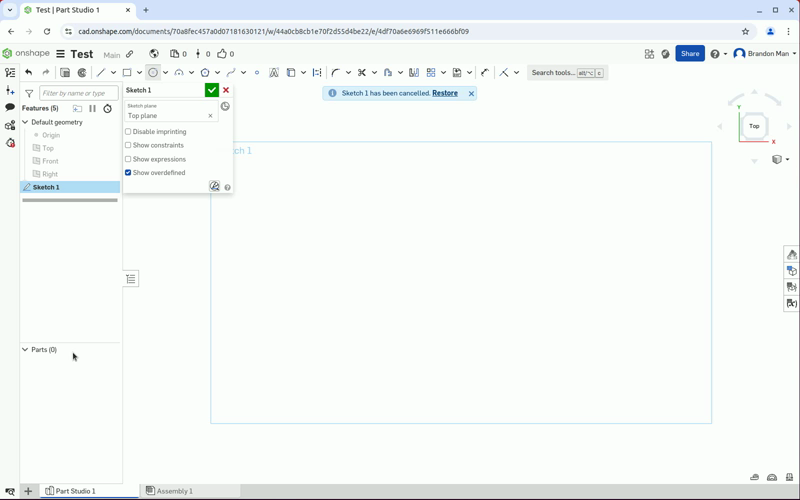
mouse_move(461, 282)
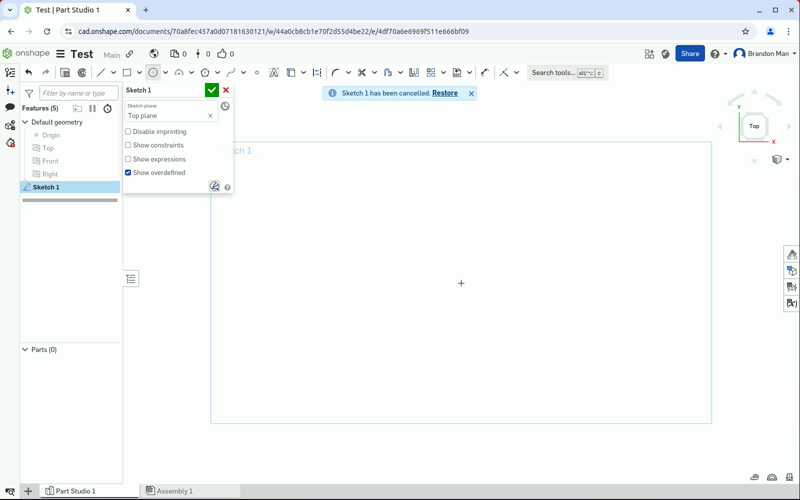
click(461, 282)
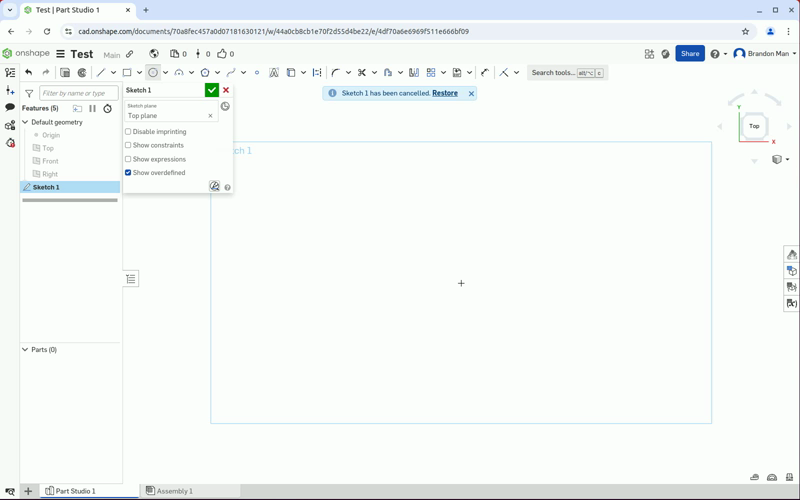
key_up(shift)
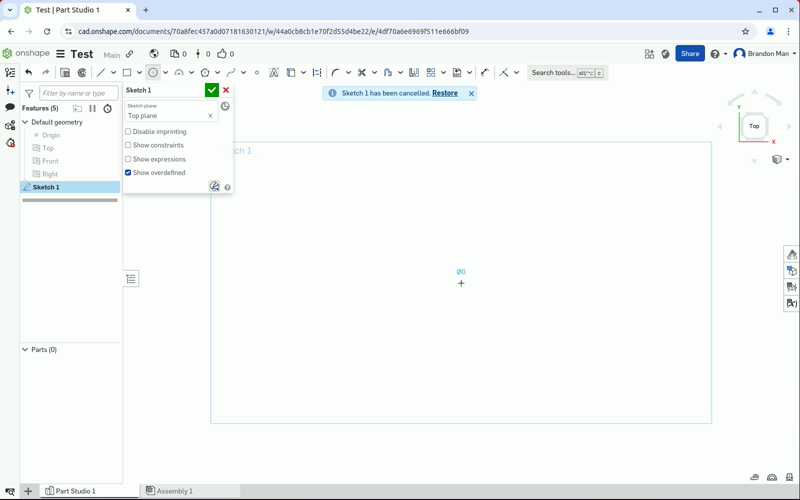
mouse_move(574, 282)
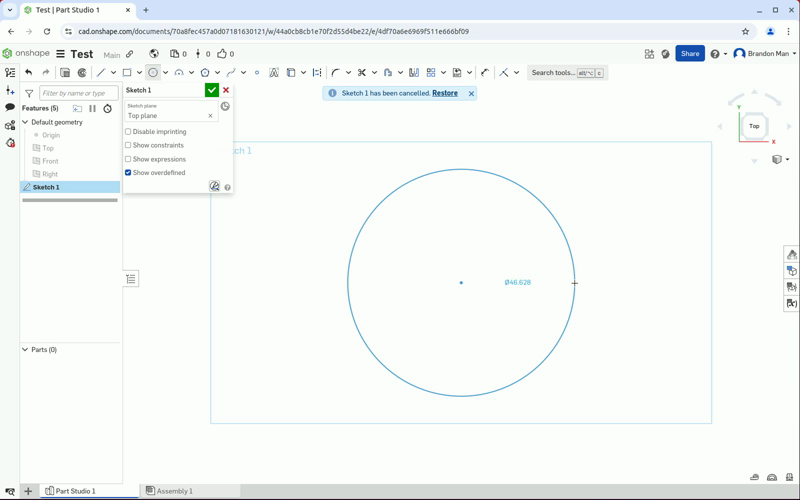
click(574, 282)
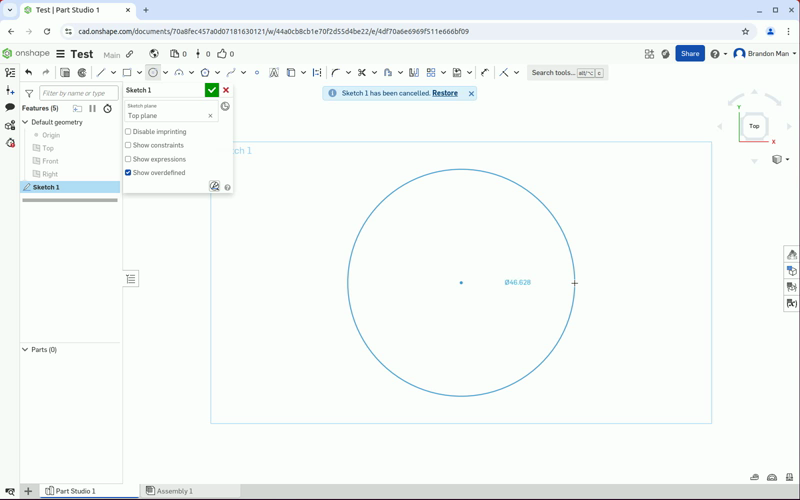
key(esc)
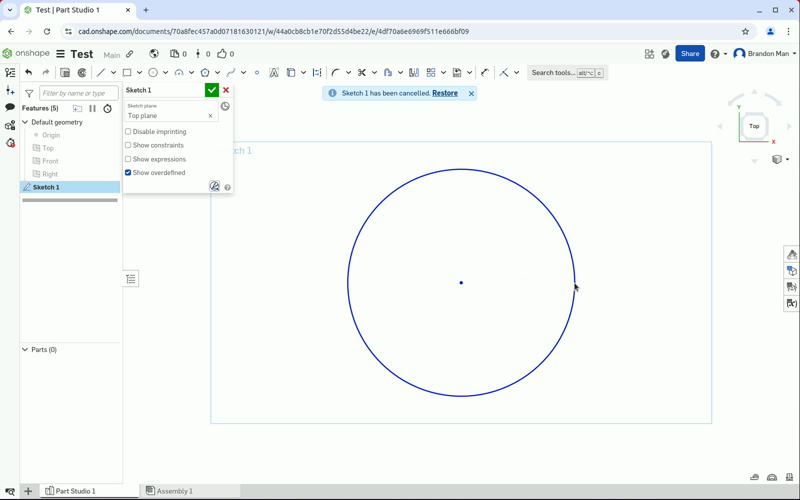
mouse_move(507, 309)
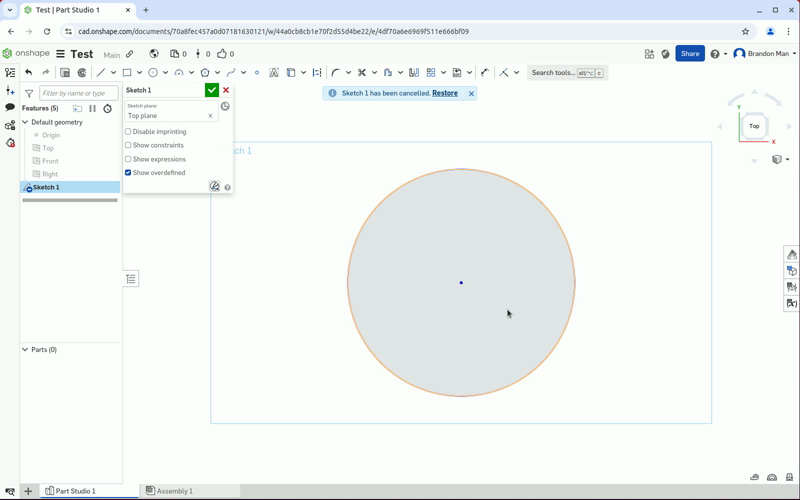
click(507, 309)
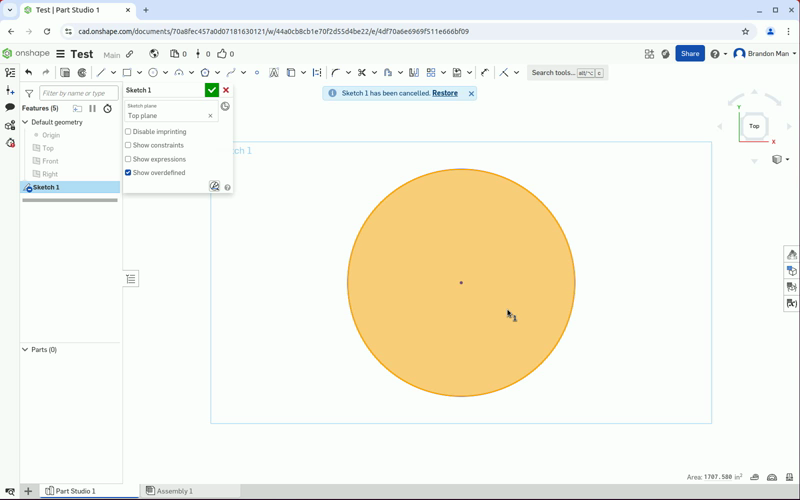
mouse_move(73, 352)
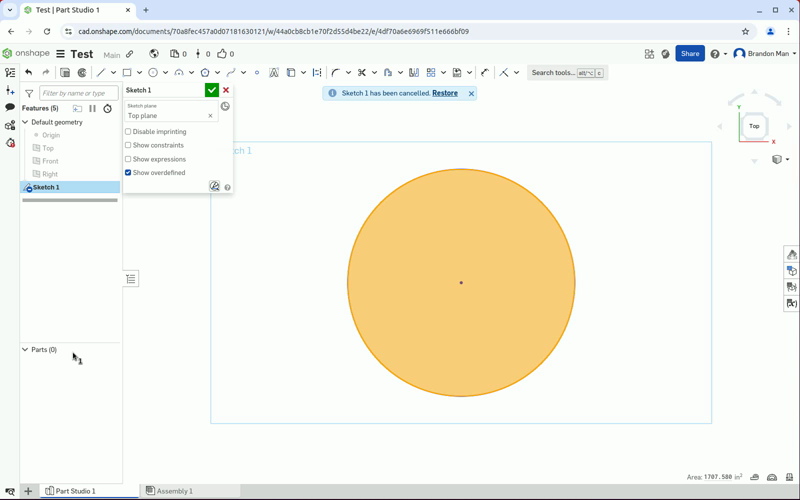
key(shift+y)
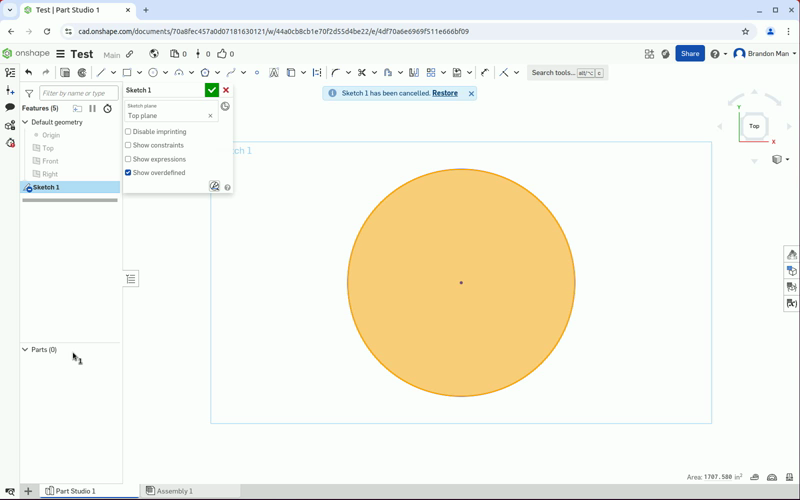
key(shift+e)
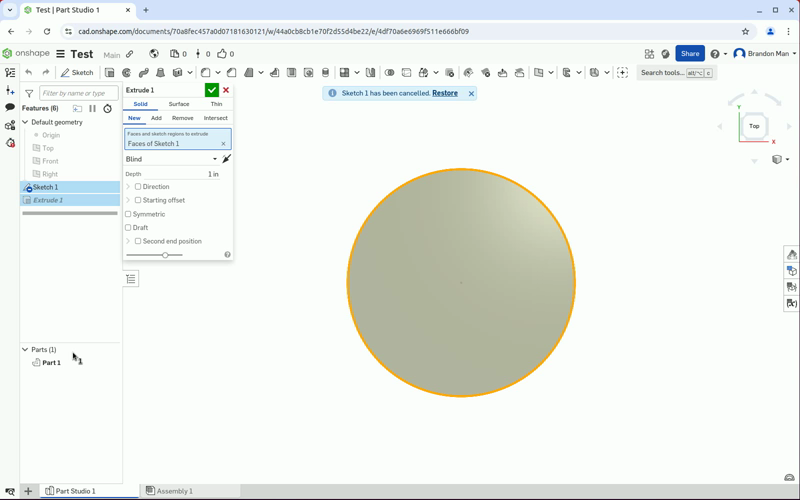
mouse_move(143, 106)
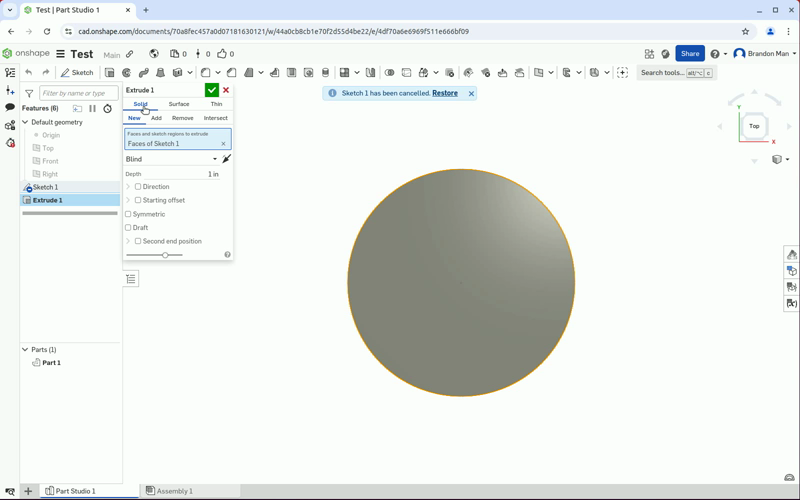
click(143, 106)
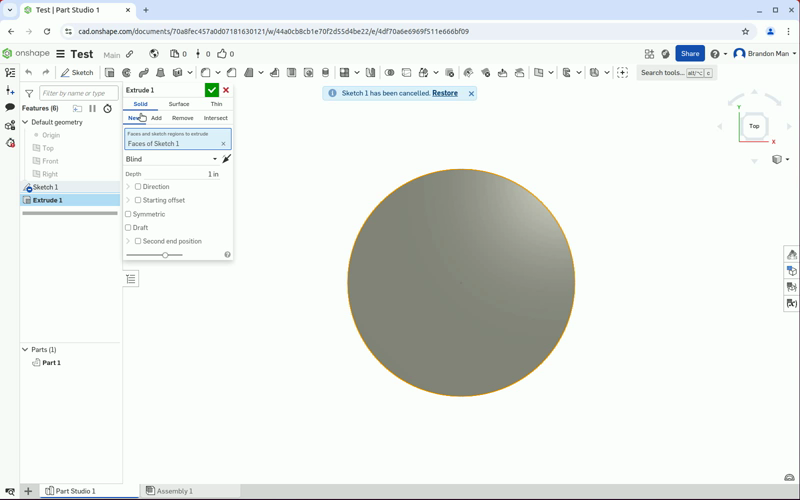
mouse_move(137, 120)
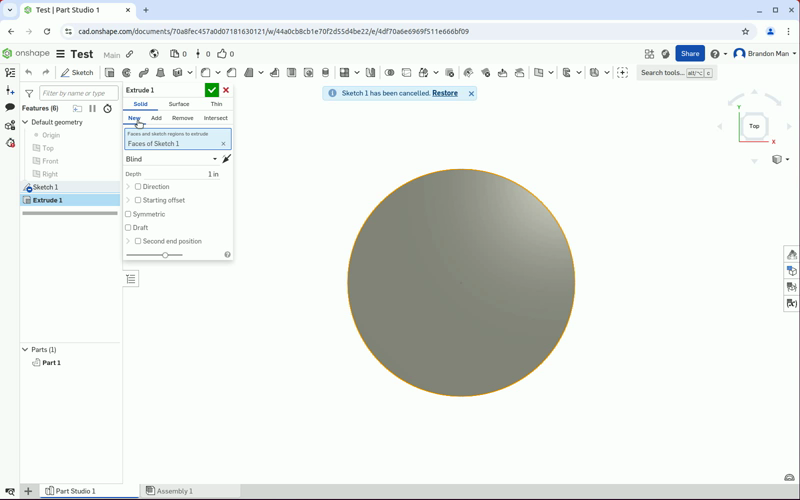
click(137, 120)
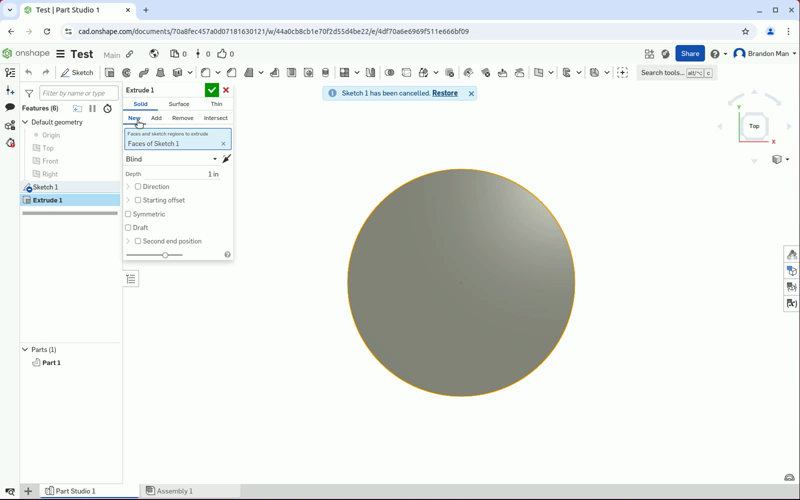
key(tab, 4)
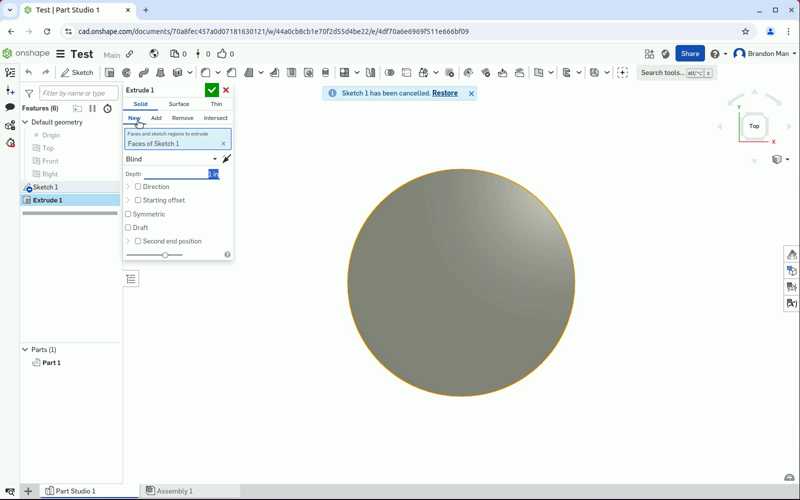
text(5.536)
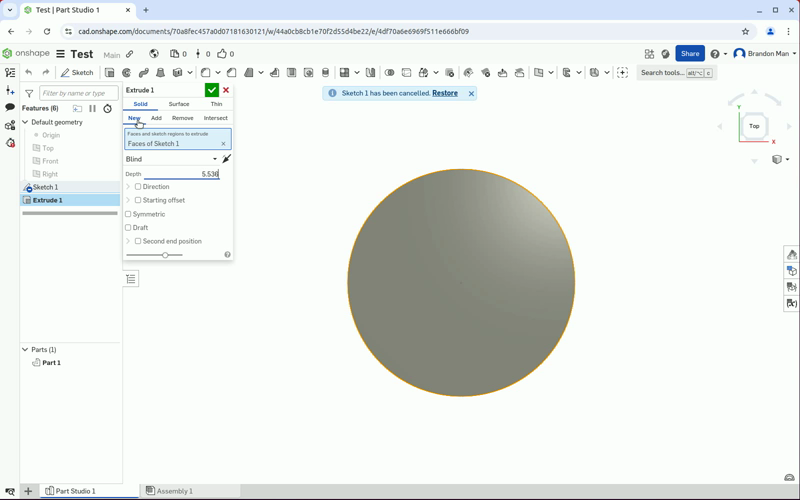
key(enter)
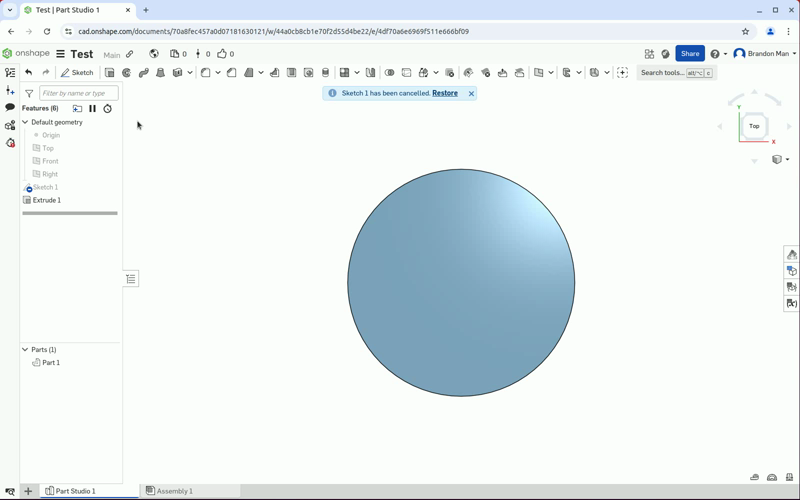
key(shift+h)
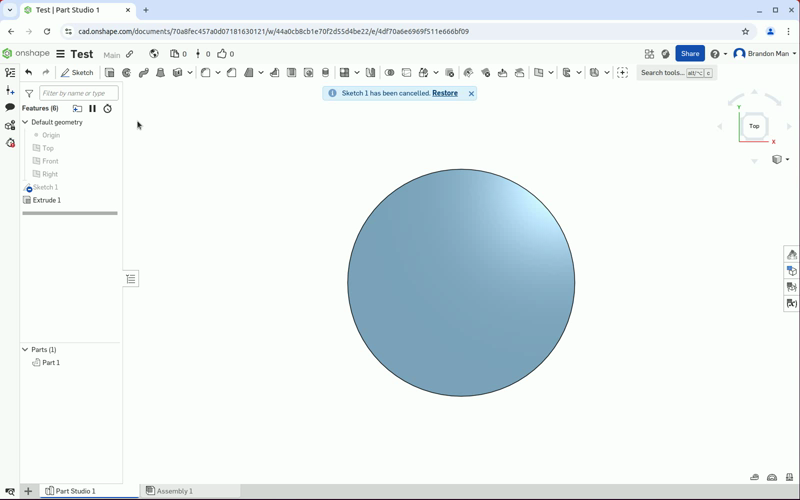
key(shift+h)
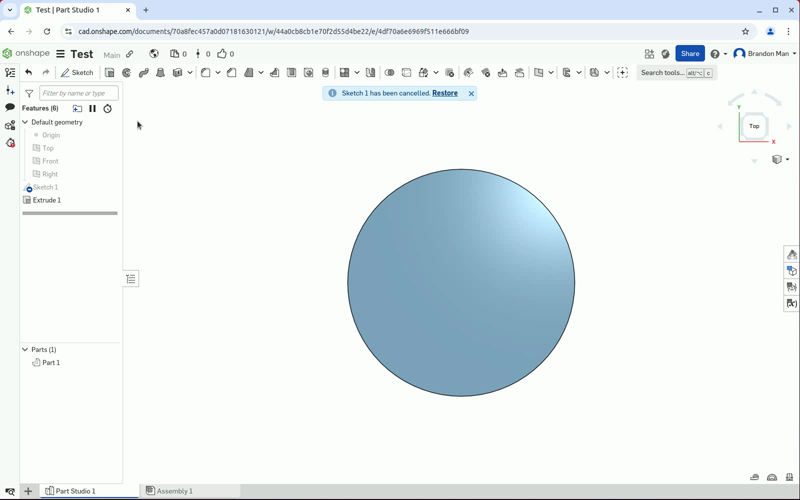
mouse_move(73, 189)
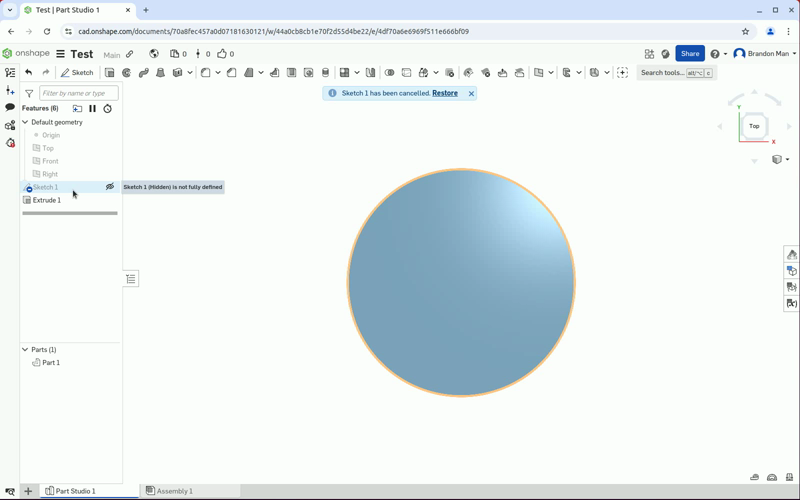
click(73, 189)
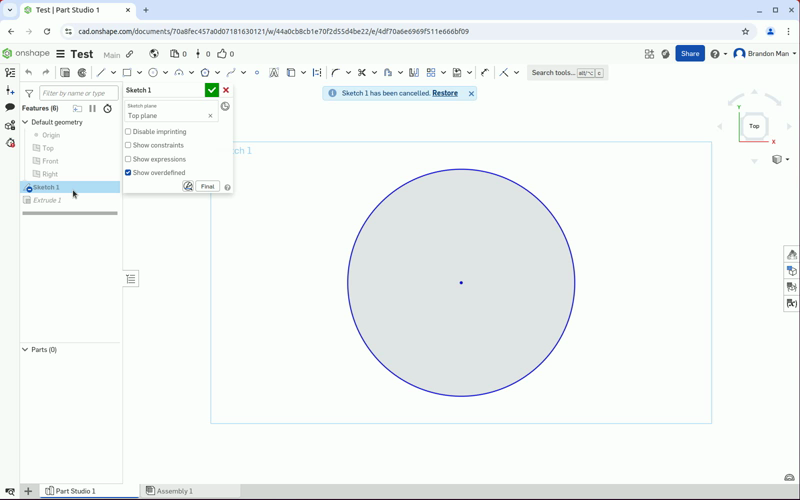
mouse_move(229, 92)
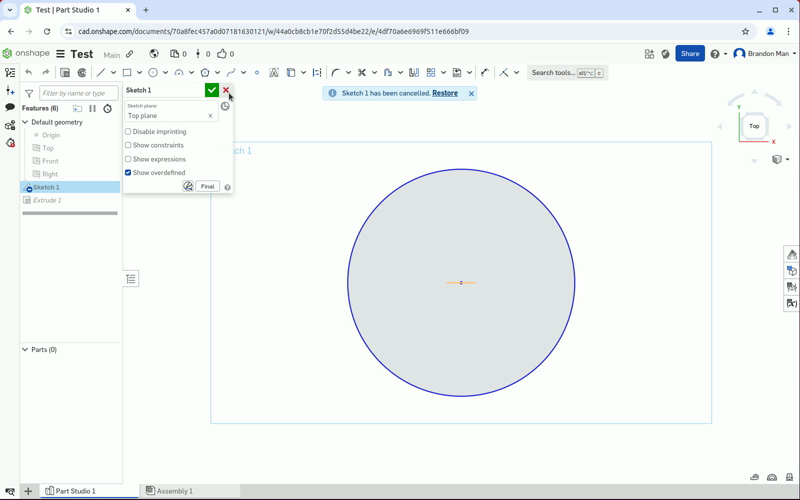
click(229, 92)
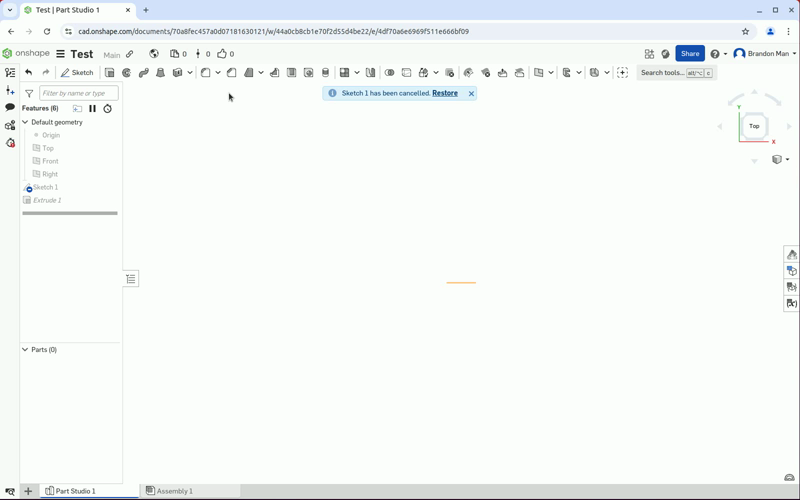
mouse_move(541, 75)
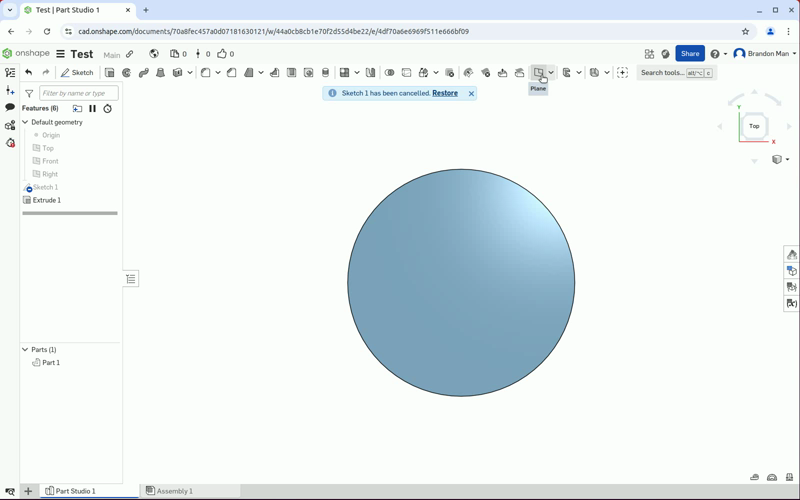
click(541, 75)
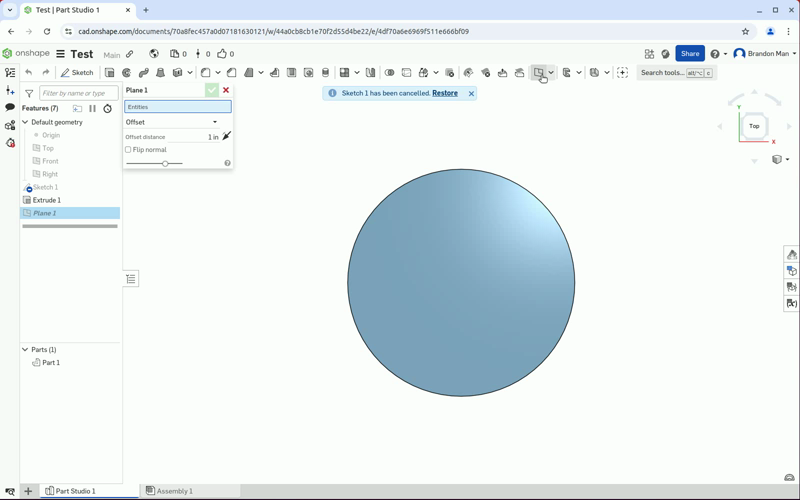
mouse_move(73, 150)
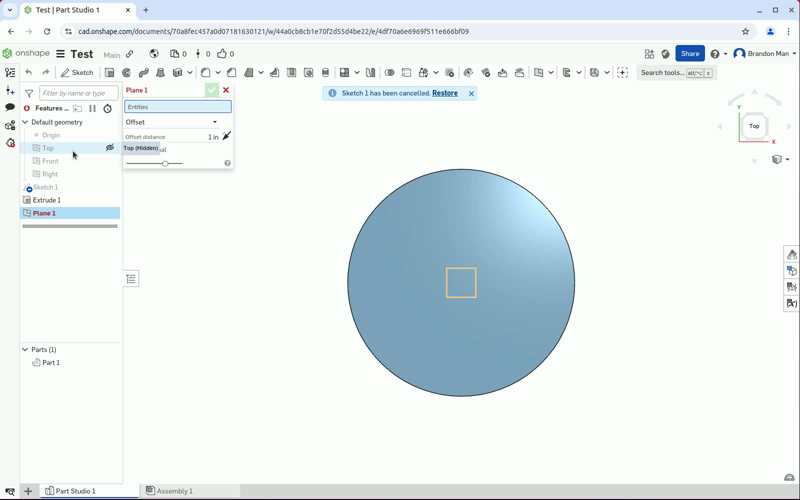
click(73, 150)
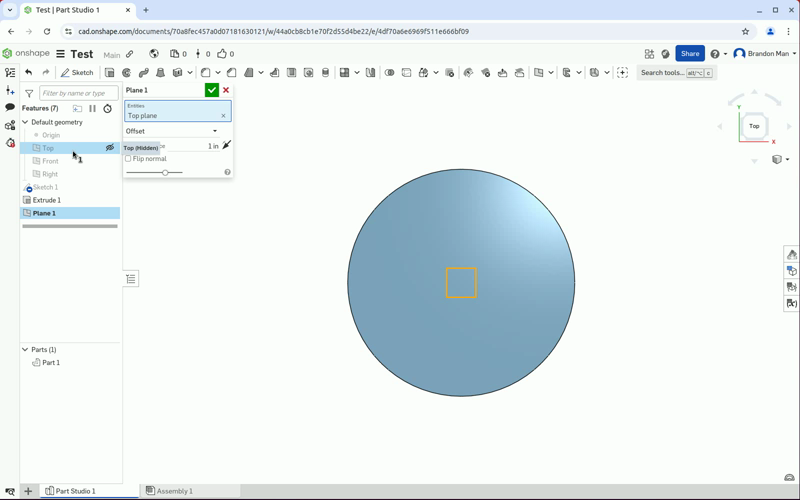
key(tab, 2)
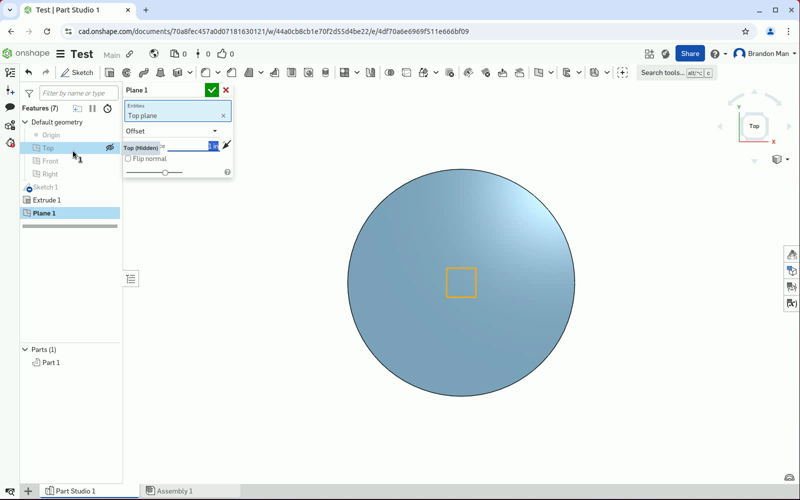
text(5.546)
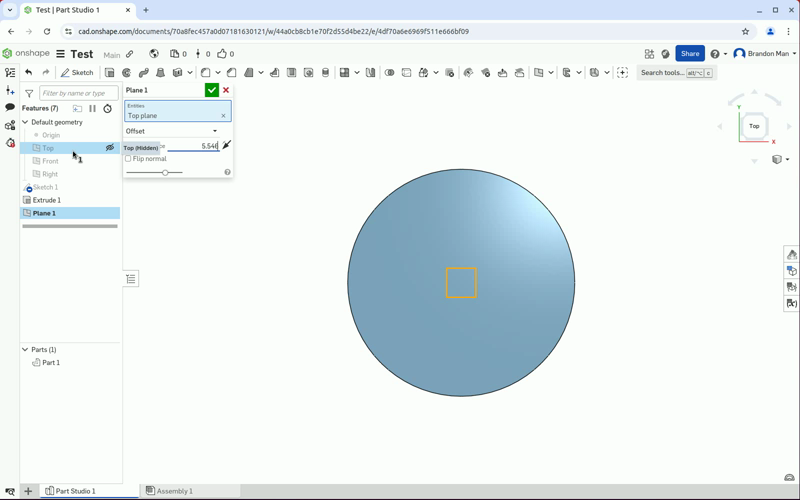
key(enter, 2)
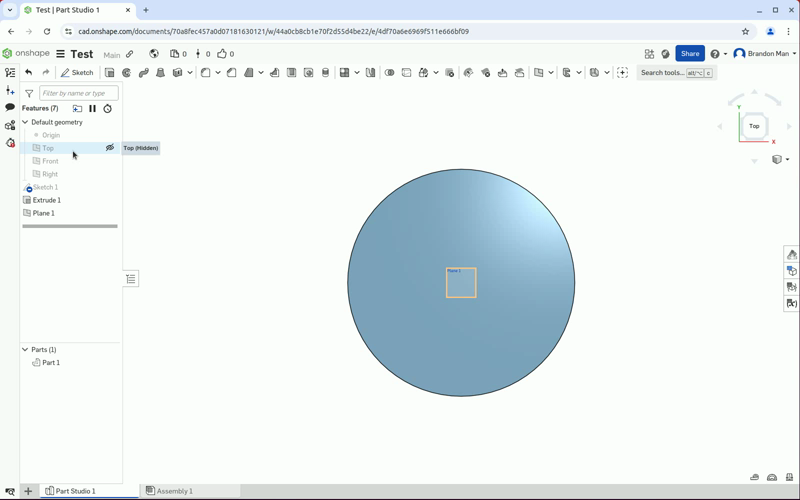
key(shift+s)
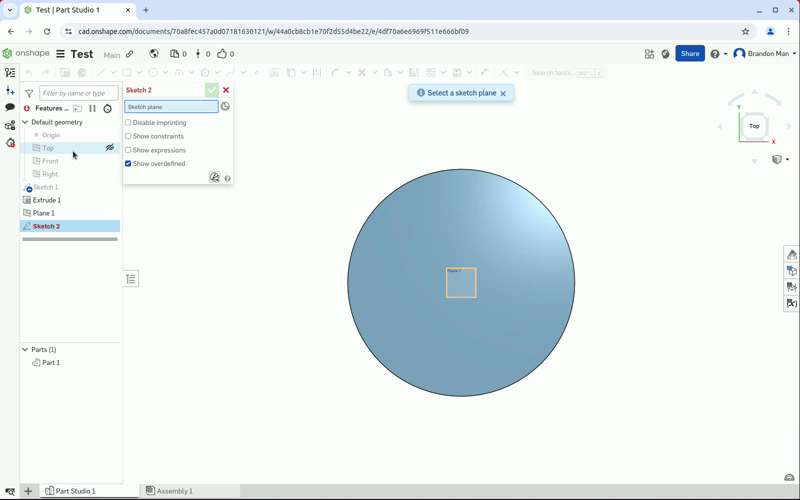
mouse_move(73, 215)
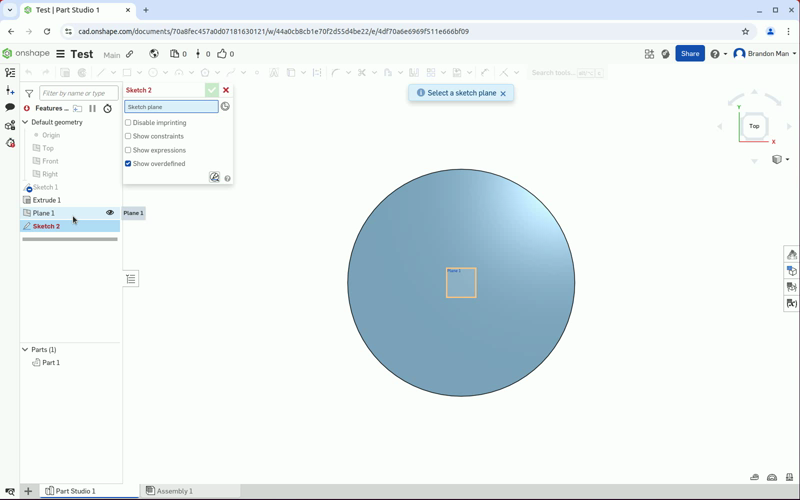
click(73, 215)
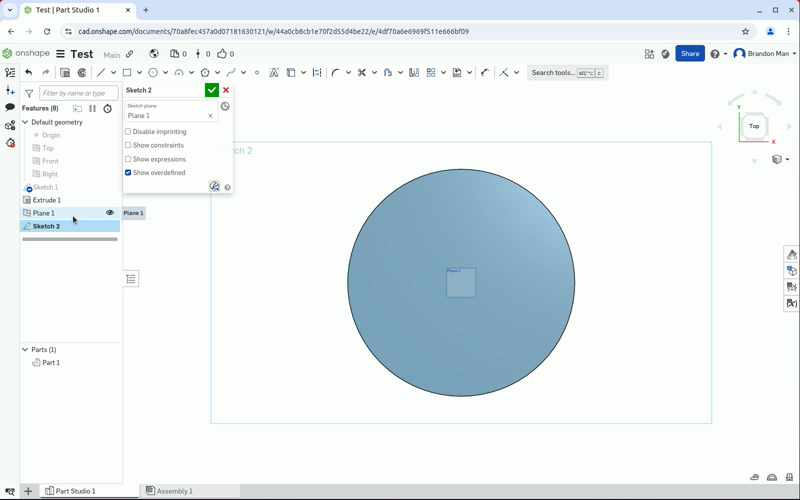
mouse_move(73, 352)
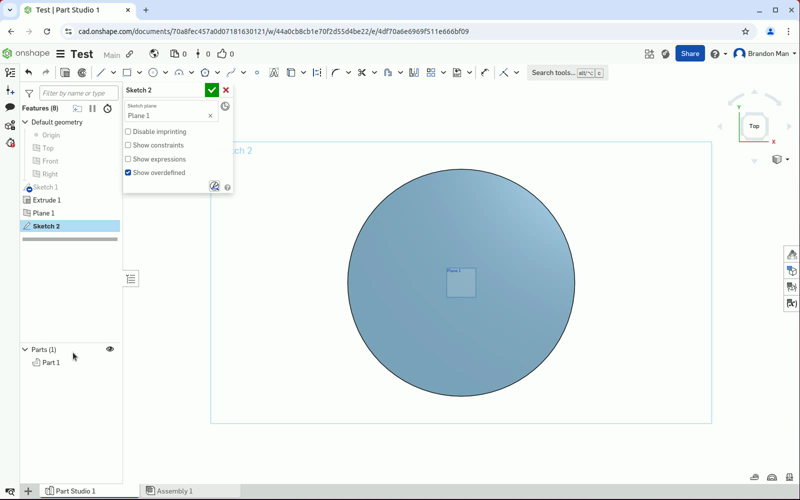
key(y)
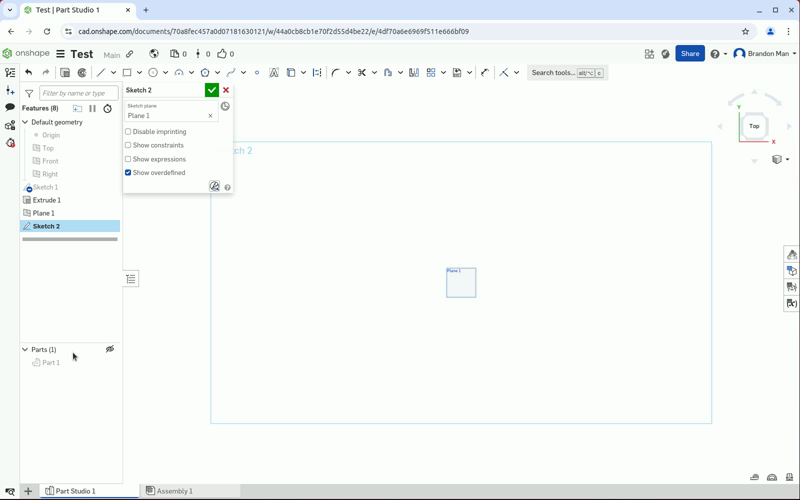
key(c)
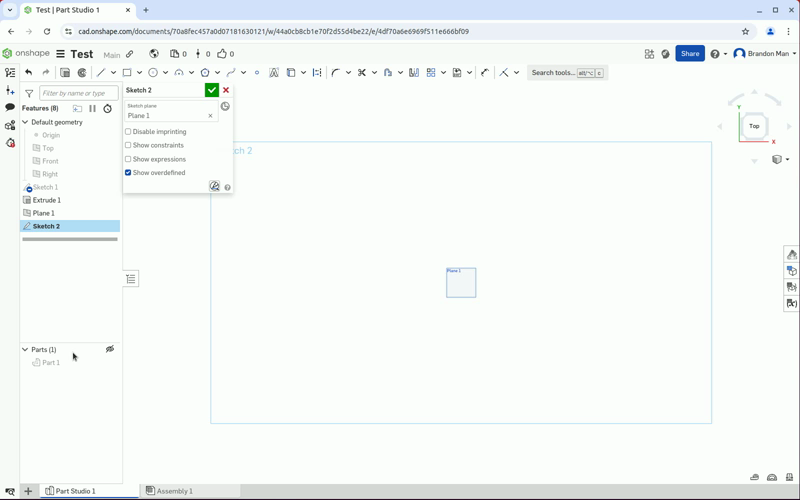
key_down(shift)
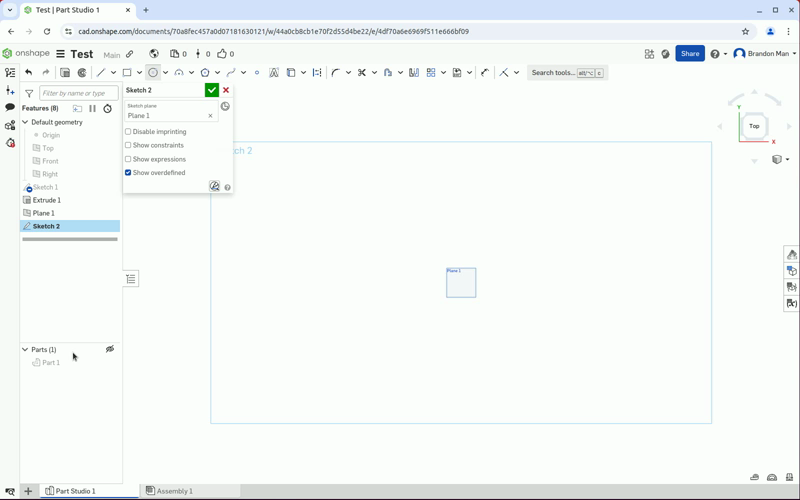
mouse_move(461, 282)
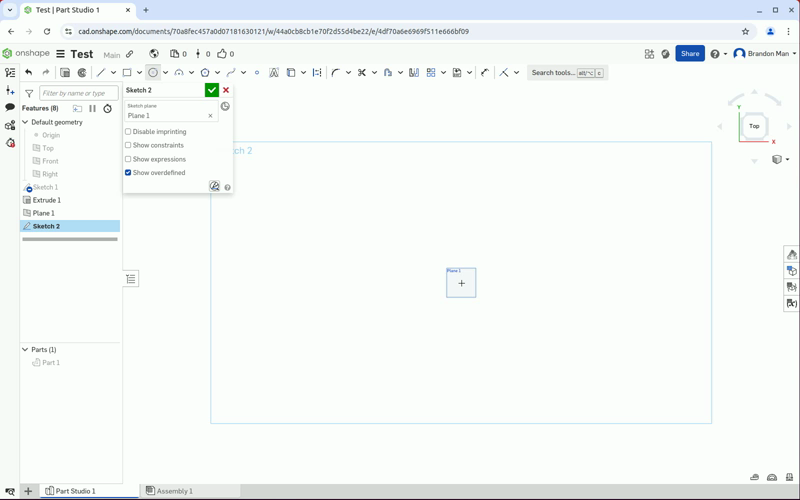
click(461, 282)
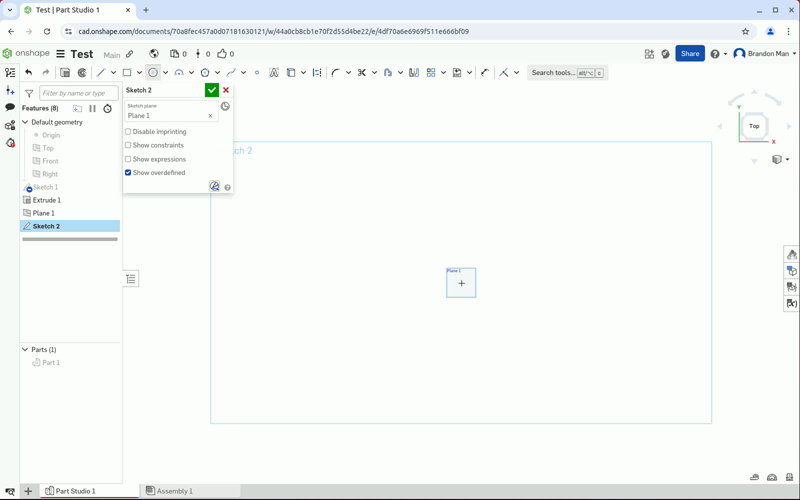
key_up(shift)
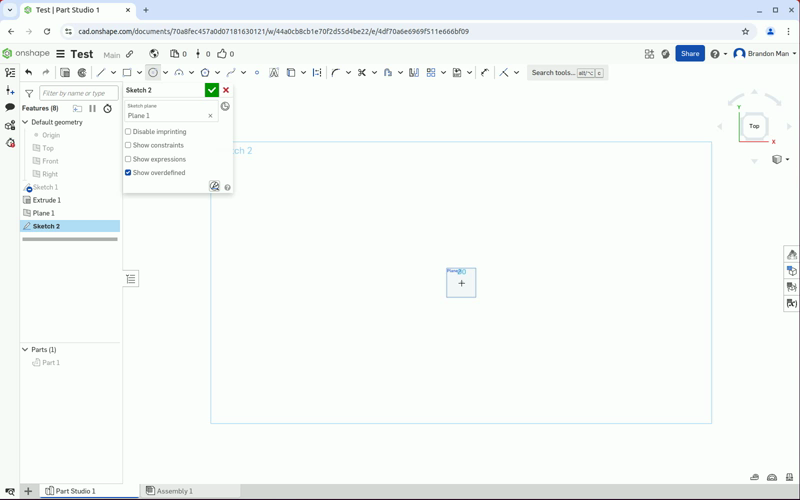
mouse_move(533, 282)
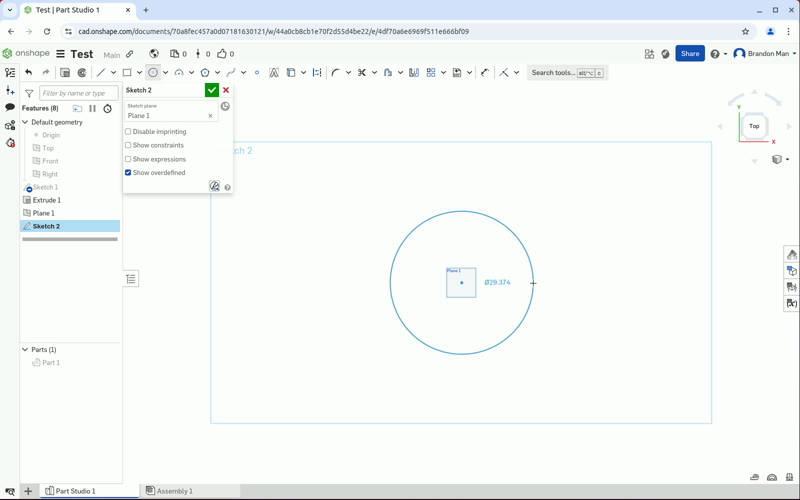
click(533, 282)
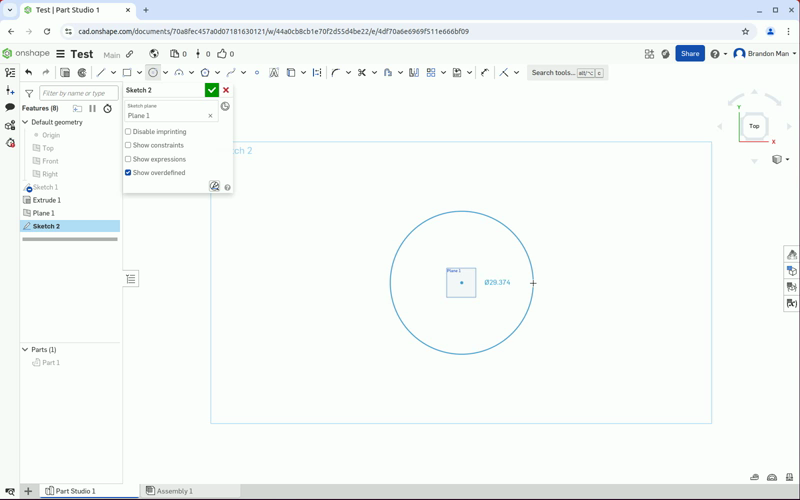
key(esc)
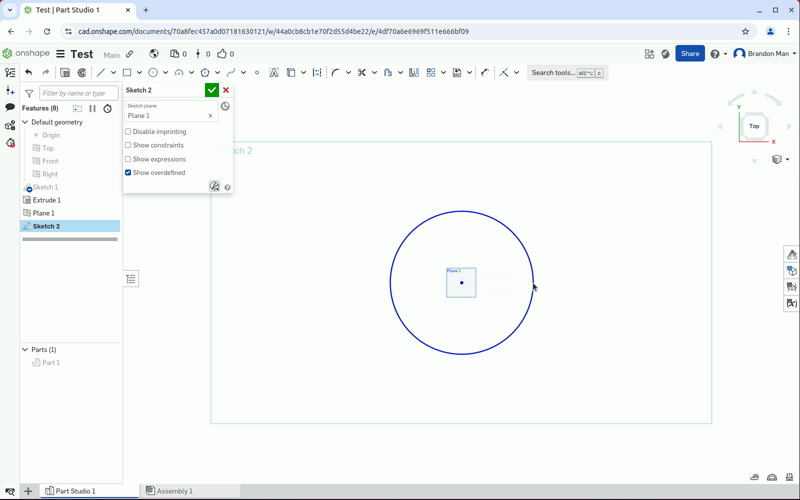
key(c)
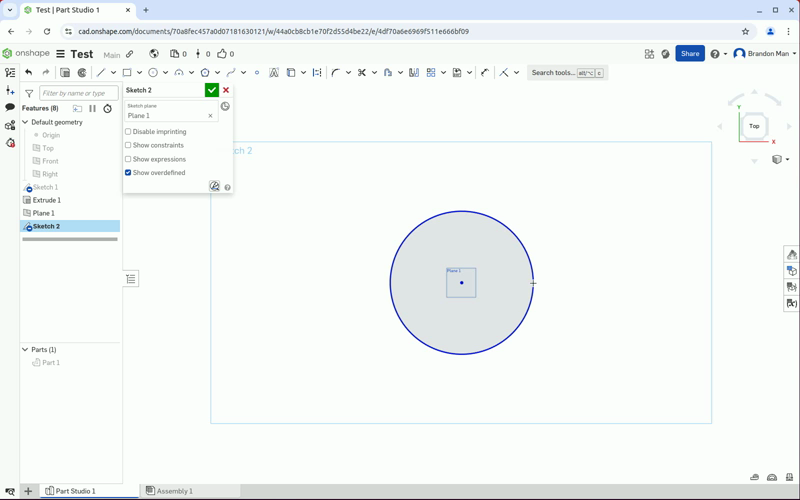
key_down(shift)
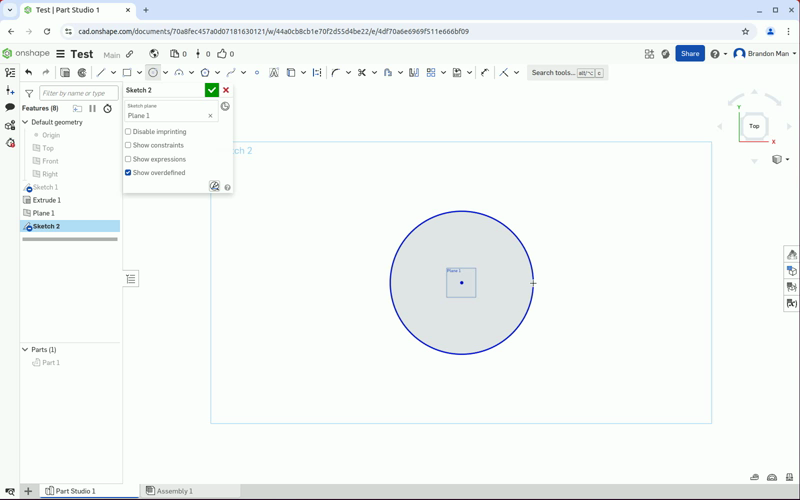
mouse_move(461, 282)
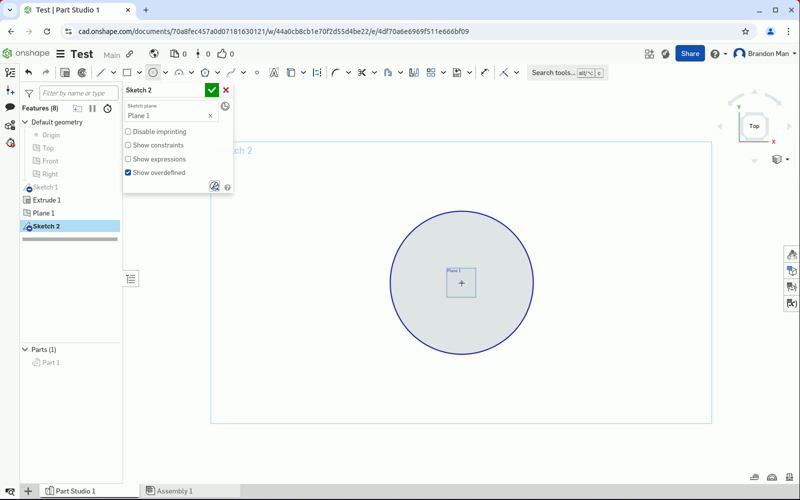
click(461, 282)
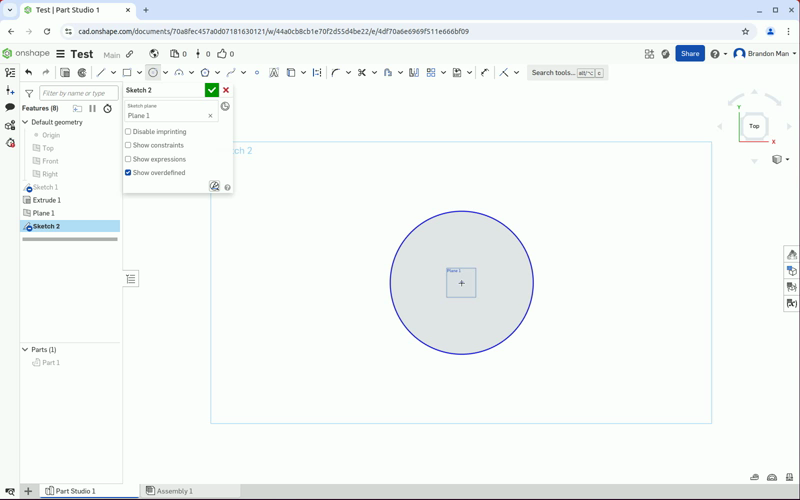
key_up(shift)
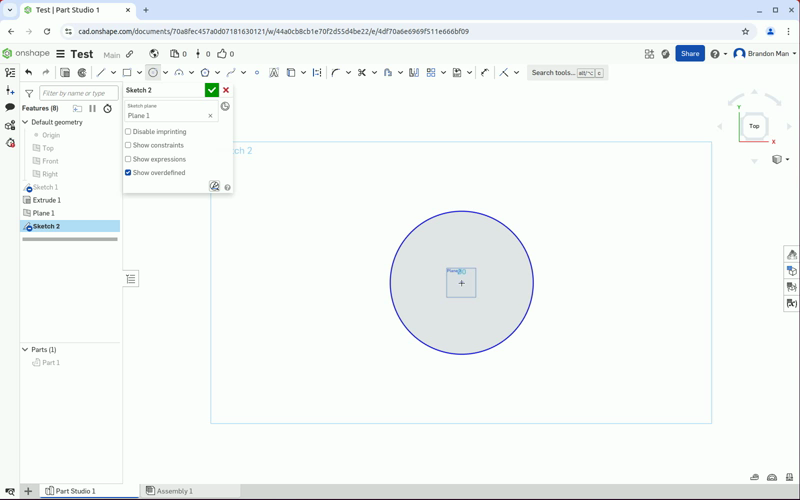
mouse_move(515, 282)
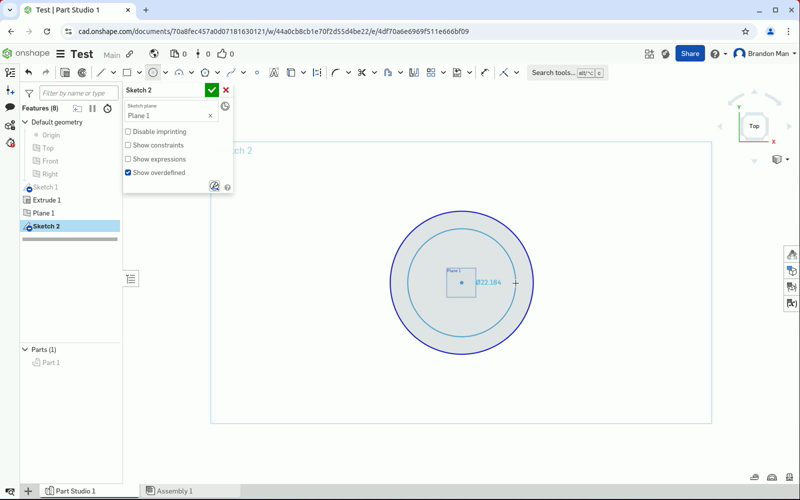
click(515, 282)
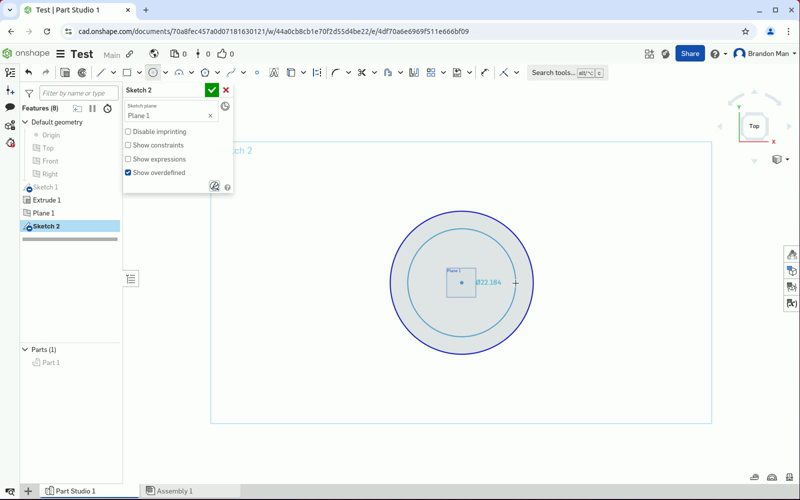
key(esc)
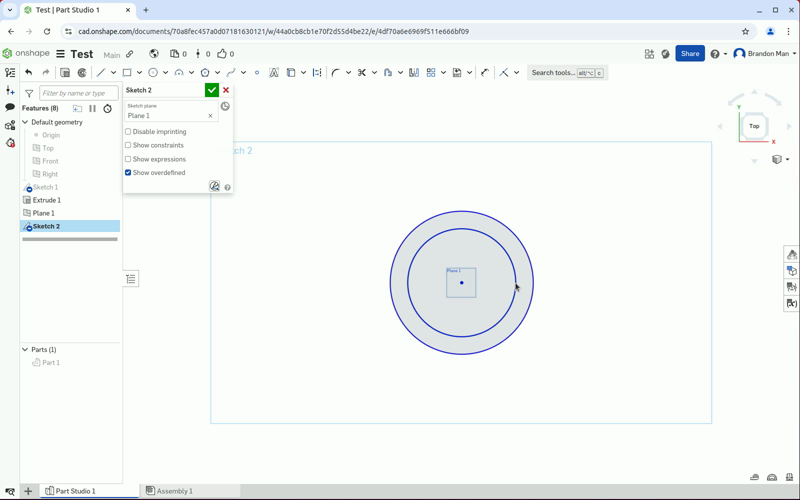
mouse_move(459, 342)
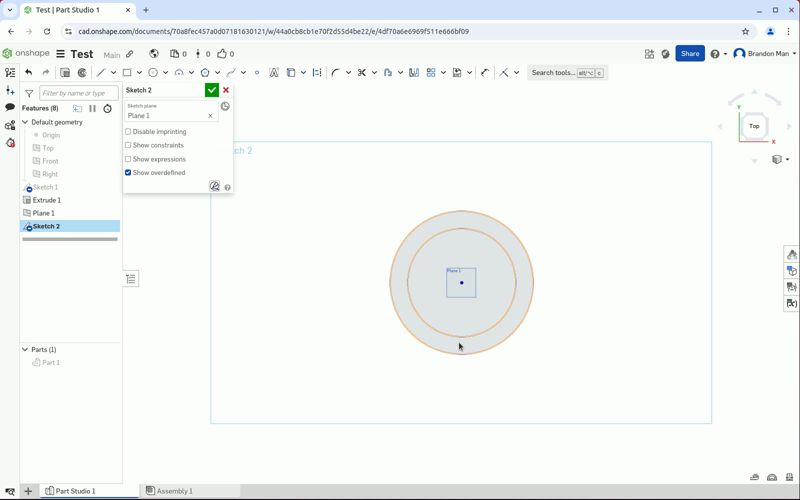
click(459, 342)
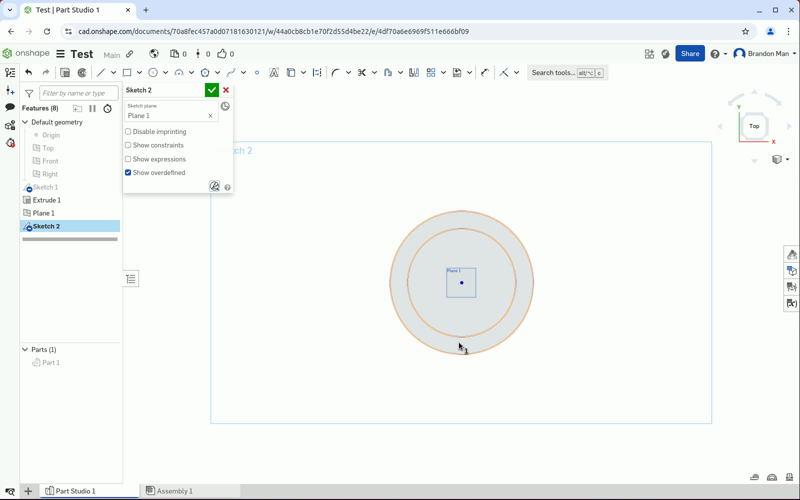
mouse_move(73, 352)
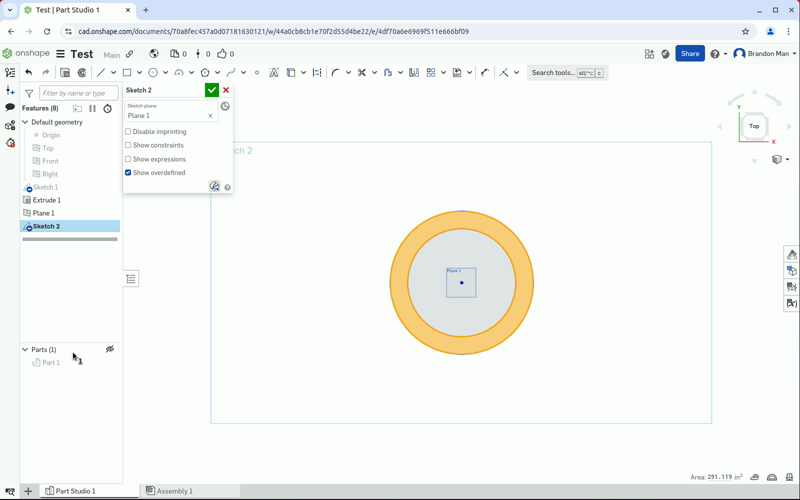
key(shift+y)
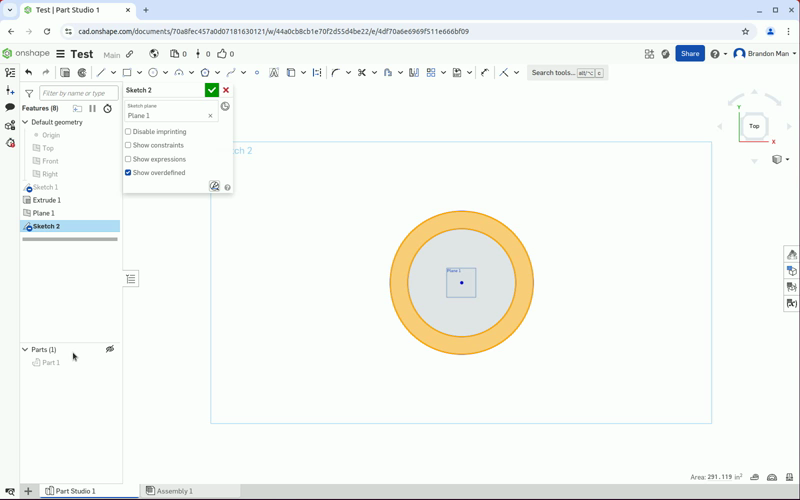
key(shift+e)
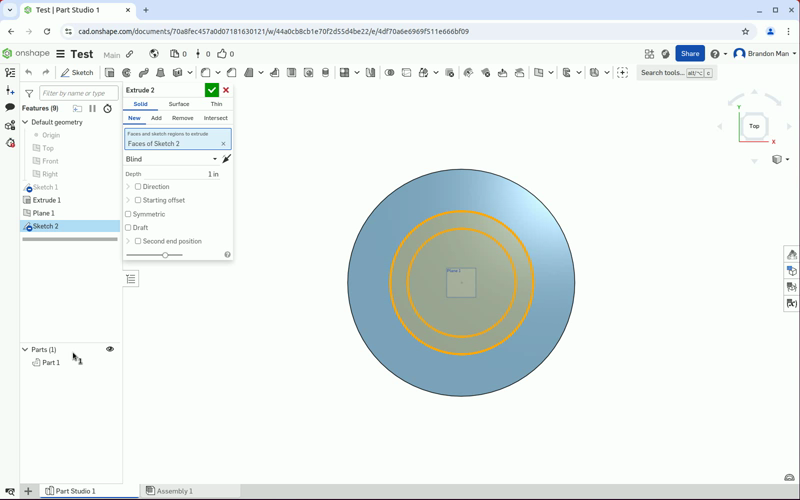
mouse_move(143, 106)
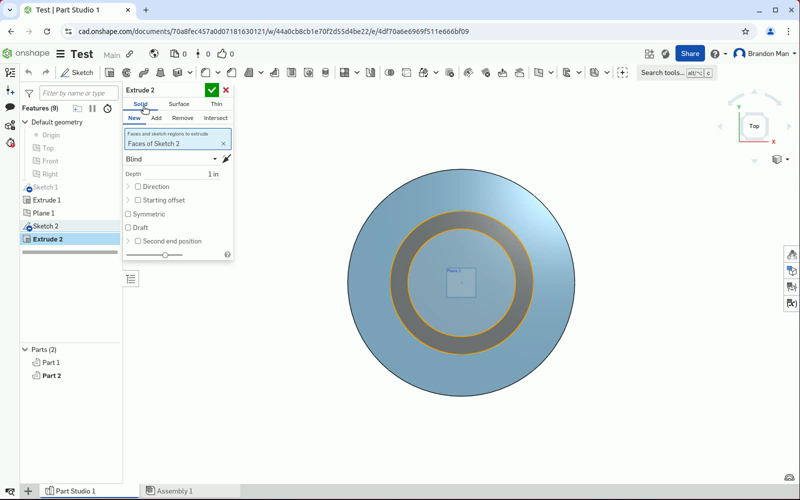
click(143, 106)
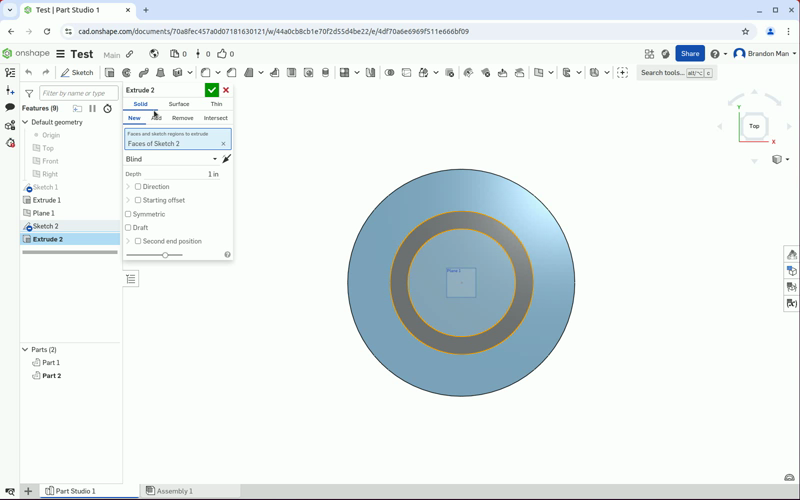
mouse_move(186, 120)
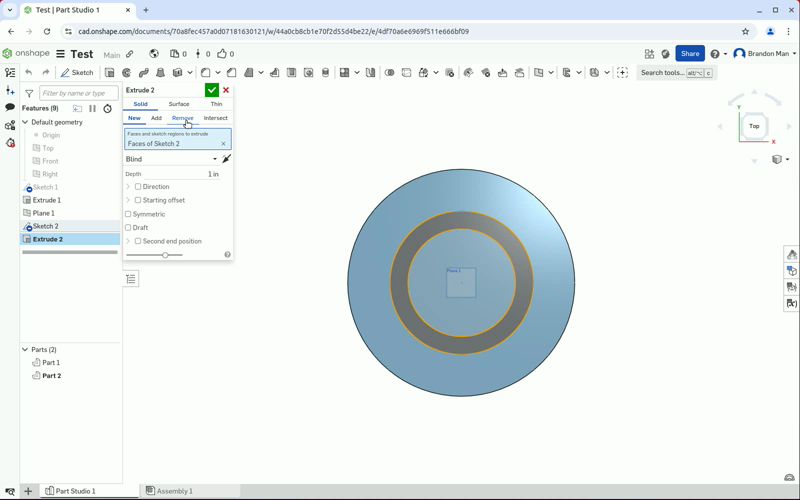
click(186, 120)
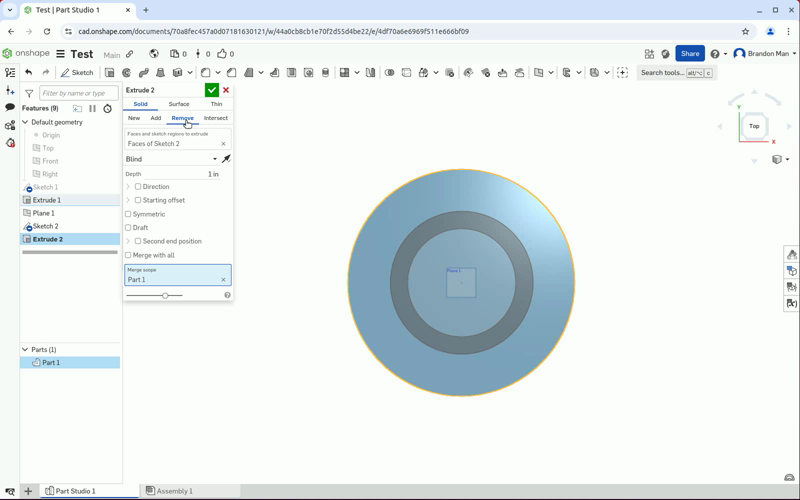
key(tab, 4)
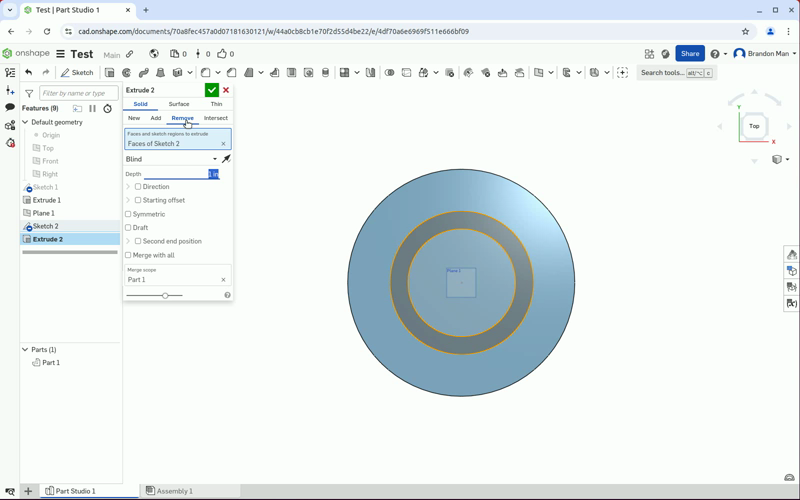
text(2.166)
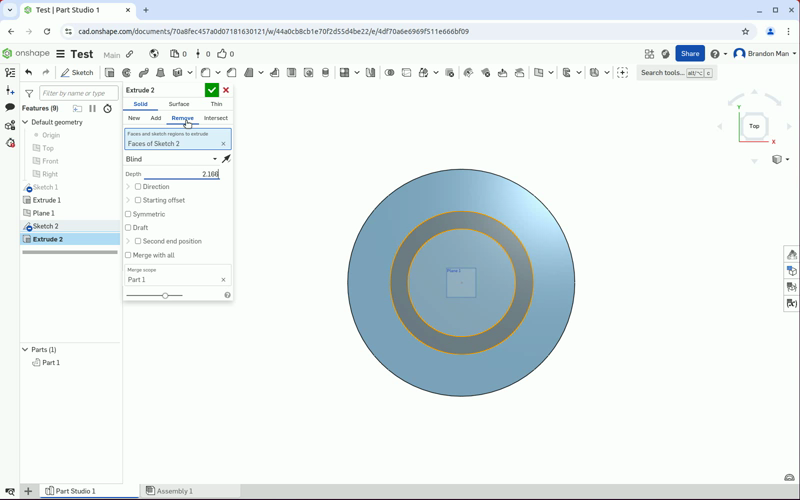
key(tab, 6)
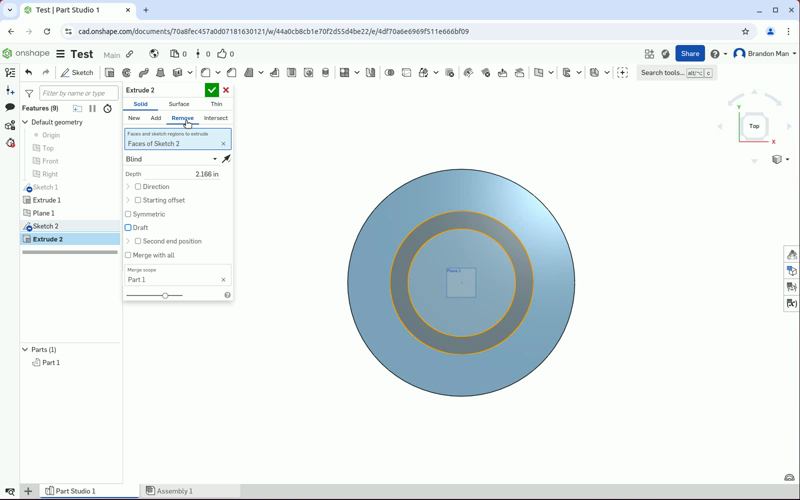
key(space)
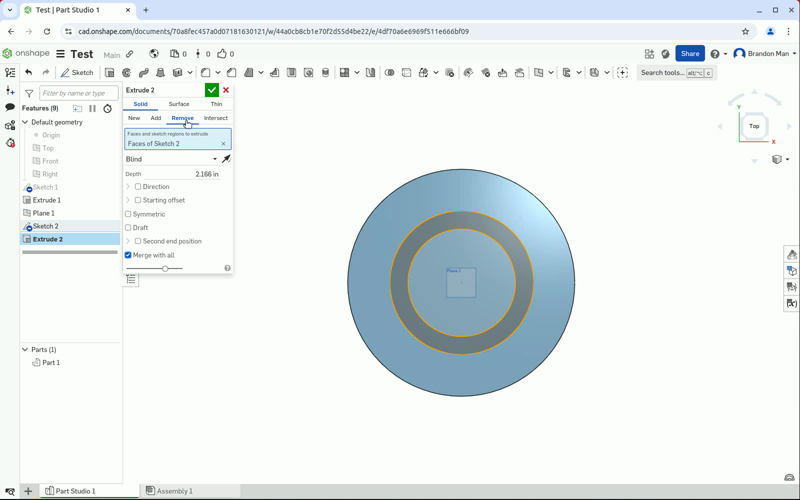
key(enter)
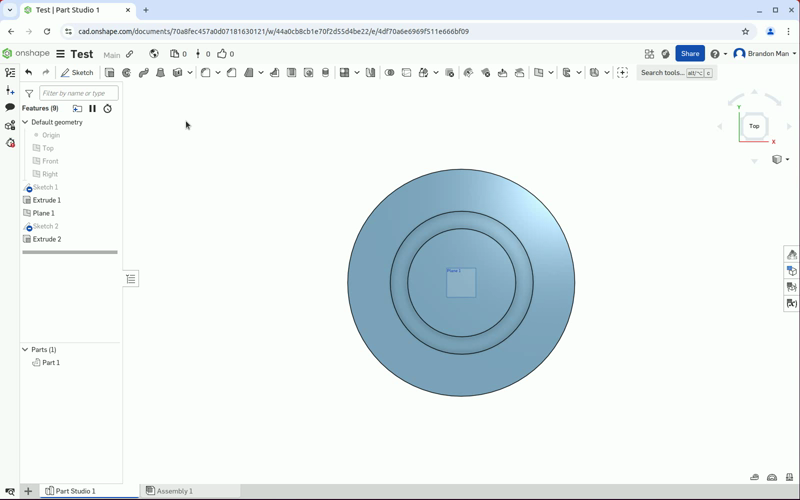
key(shift+h)
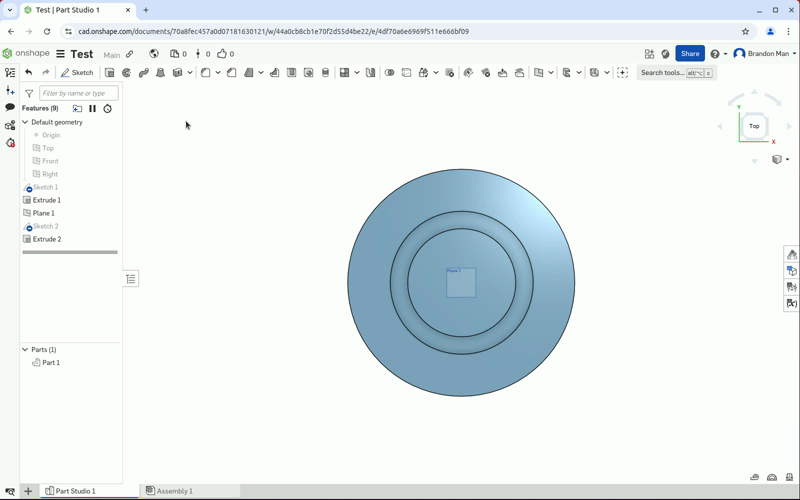
key(shift+h)
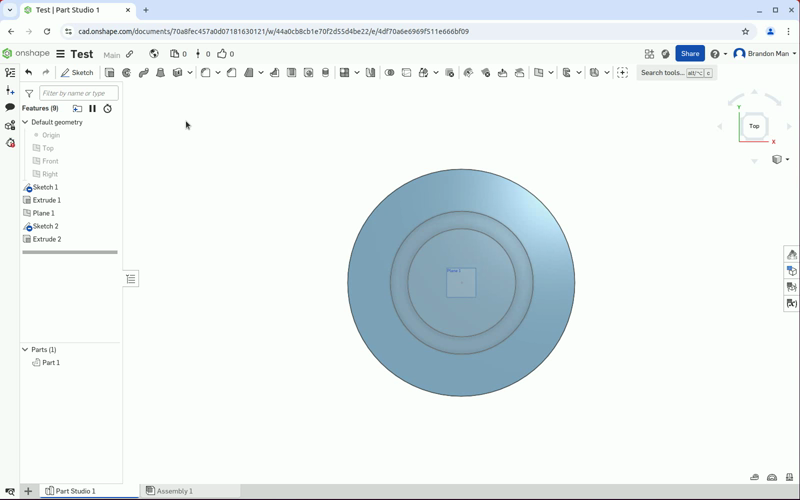
key(shift+7)
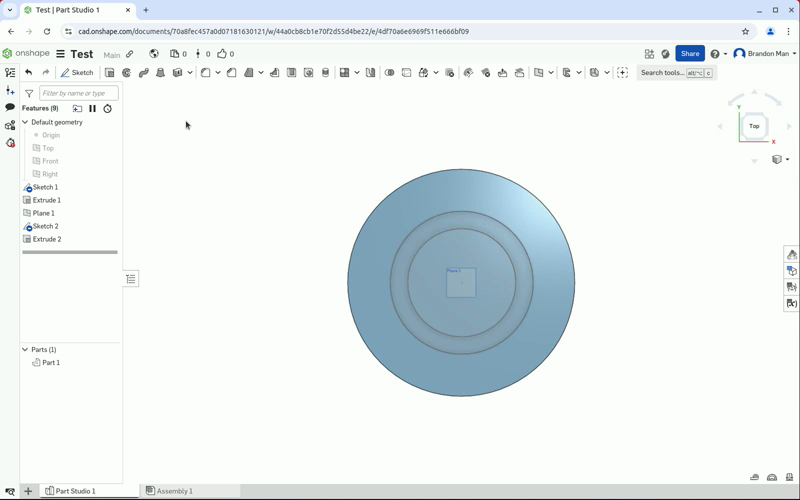
key(up, 3)
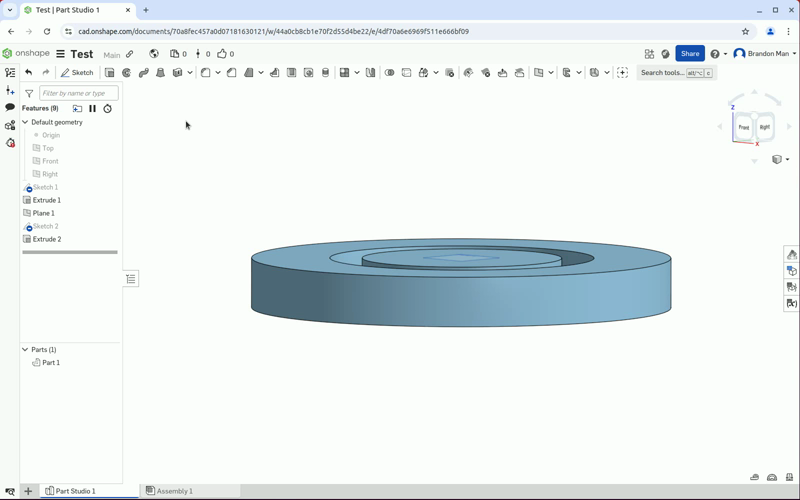
key(left, 3)
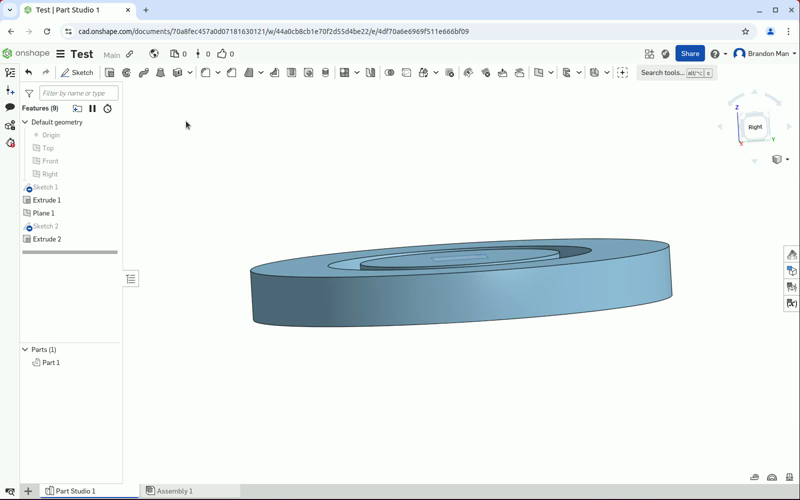
key(right, 3)
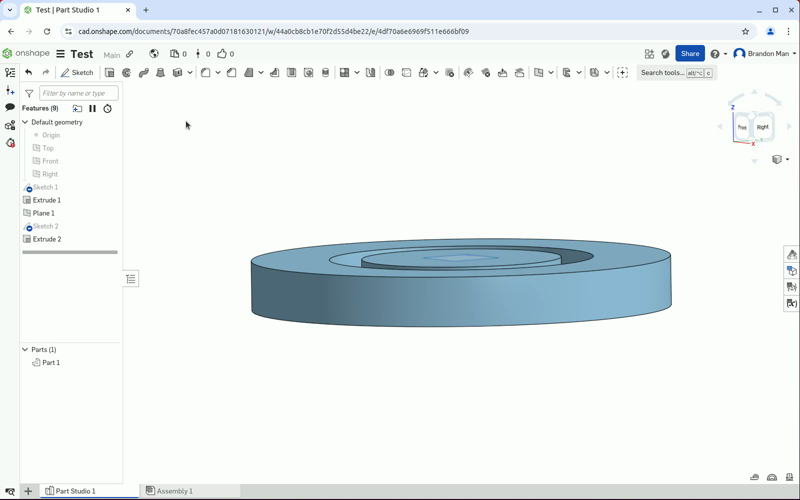
key(down, 3)
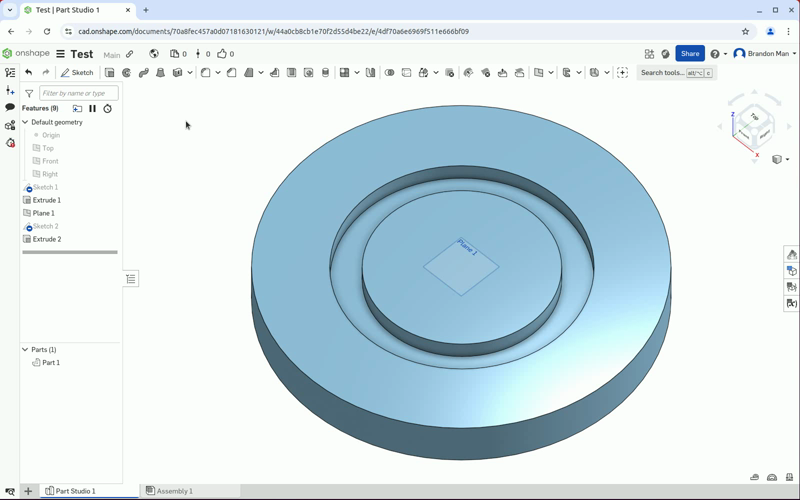
mouse_move(73, 189)
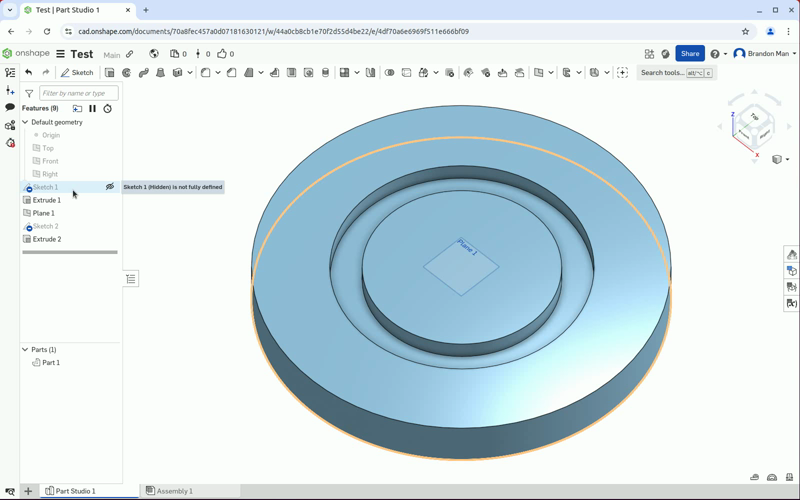
click(73, 189)